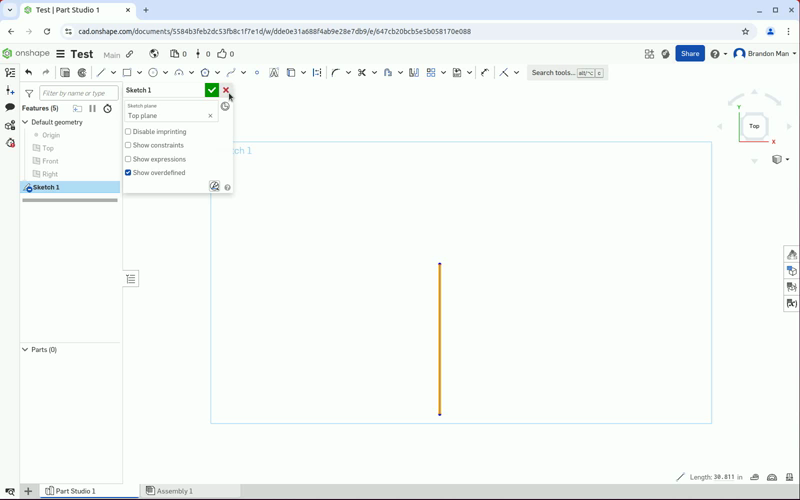
key(shift+h)
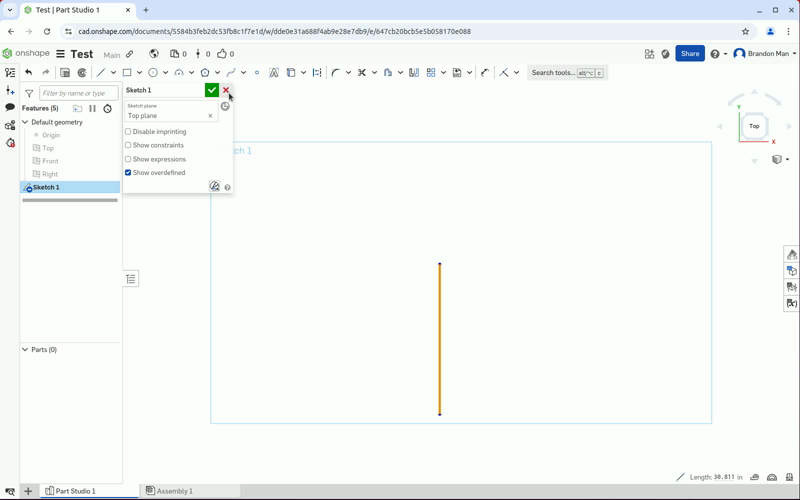
key(shift+s)
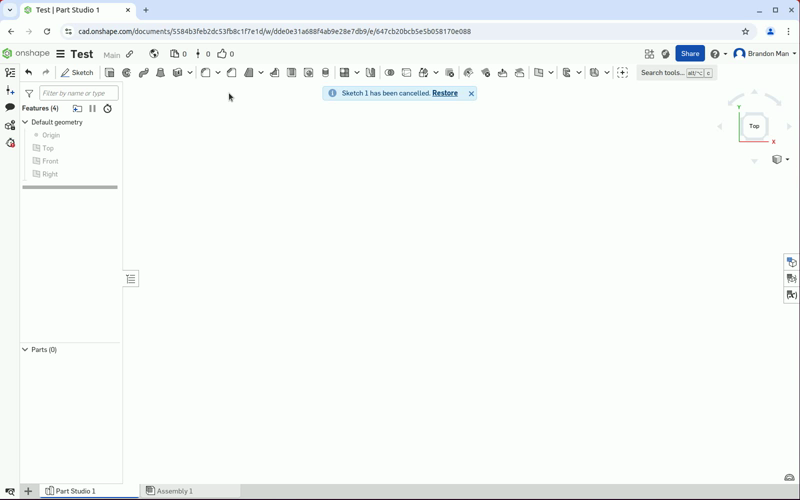
mouse_move(73, 150)
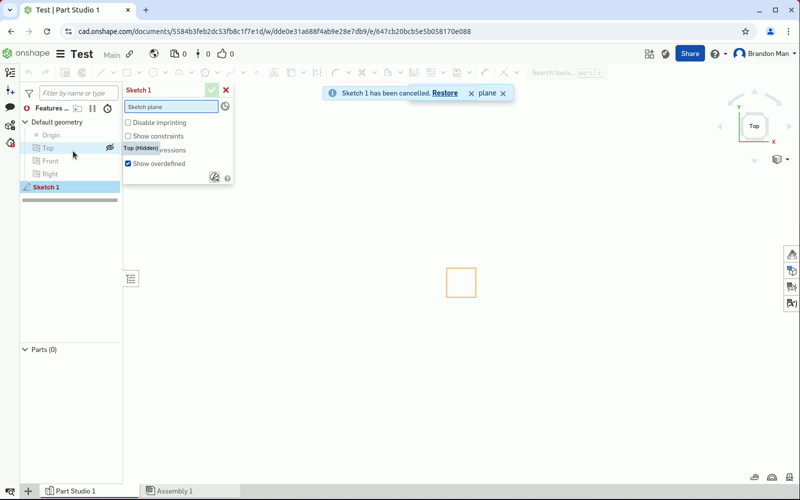
click(73, 150)
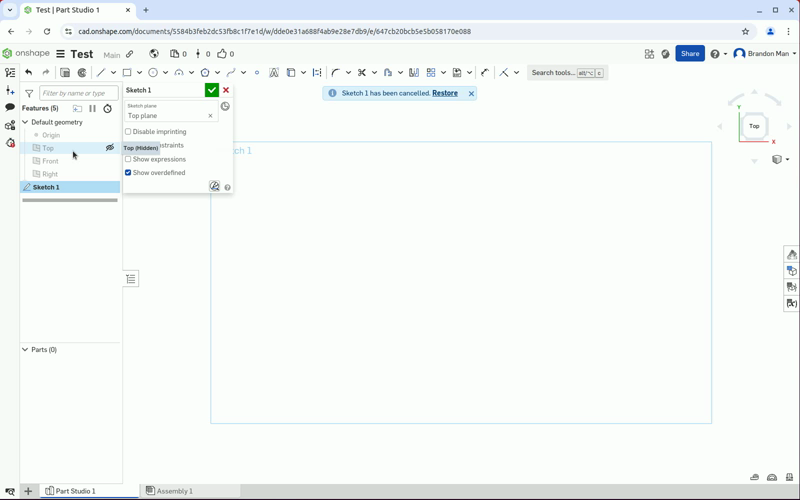
mouse_move(73, 352)
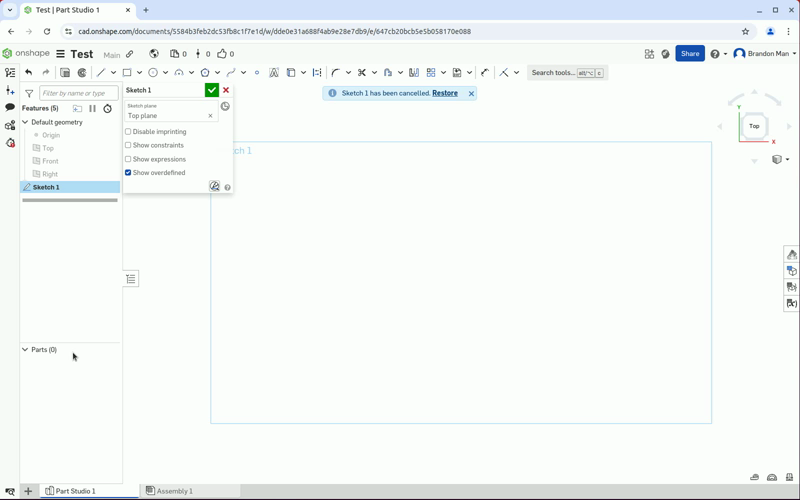
key(y)
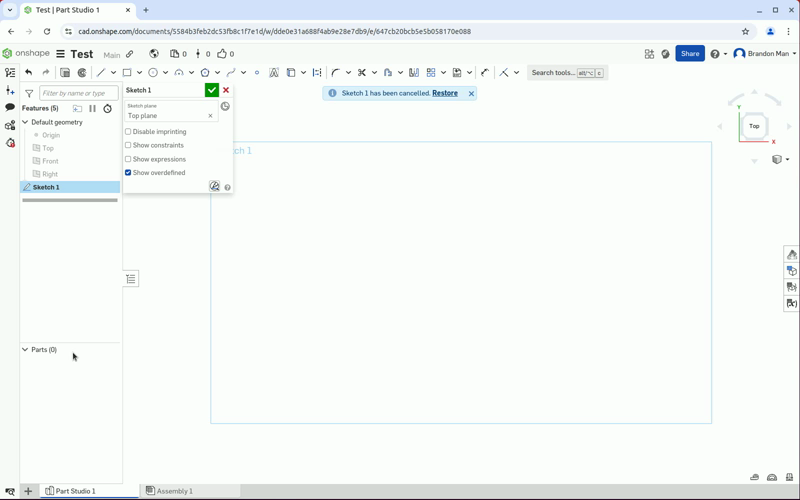
key(c)
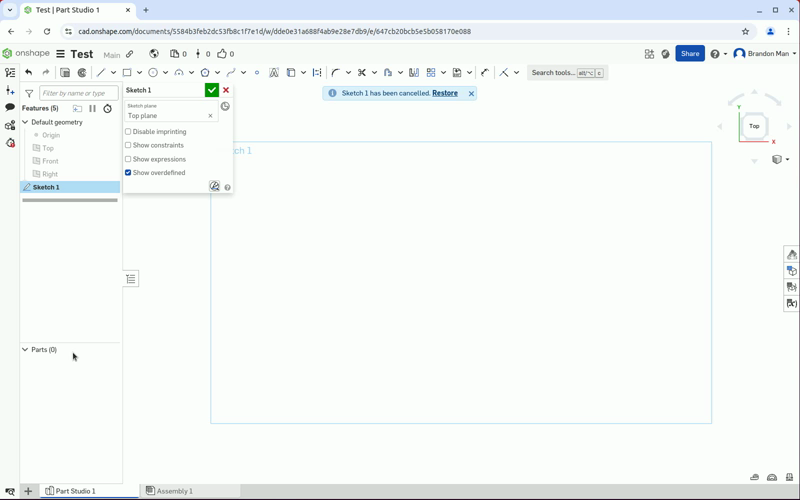
key_down(shift)
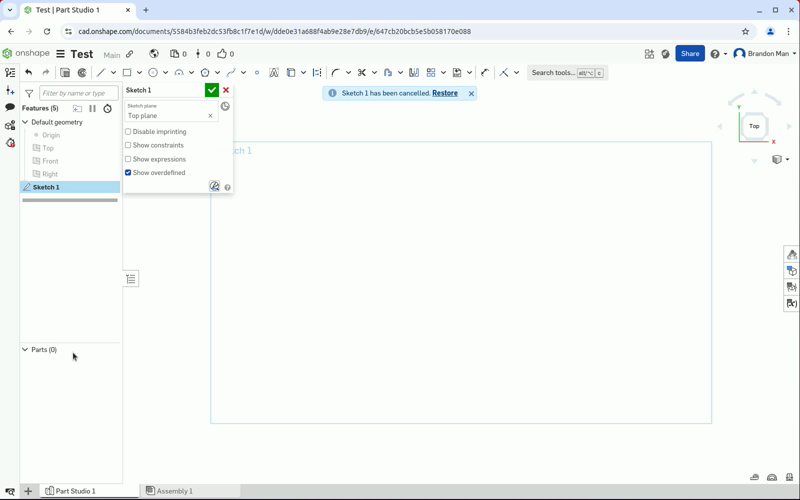
mouse_move(461, 282)
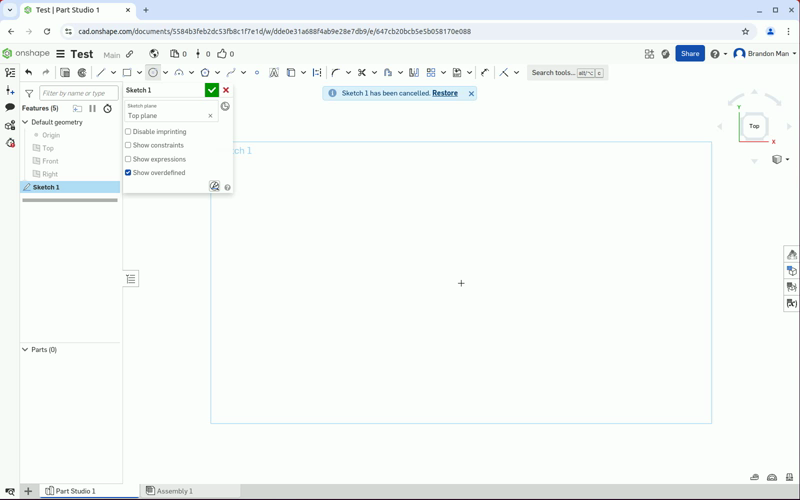
click(461, 282)
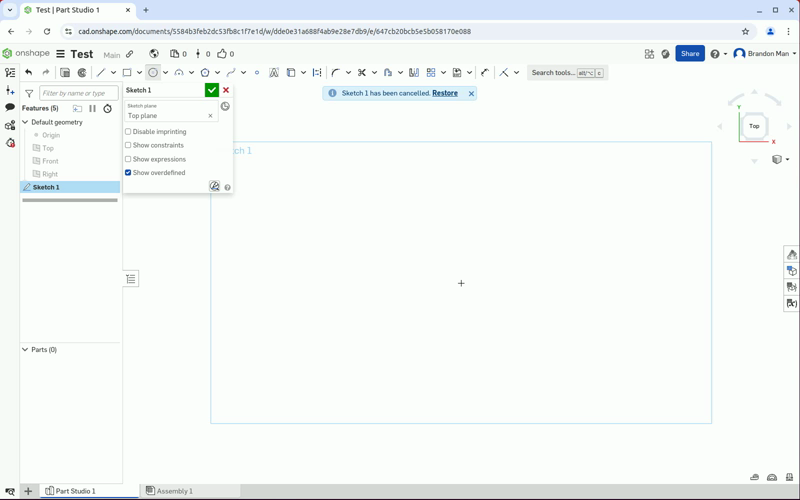
key_up(shift)
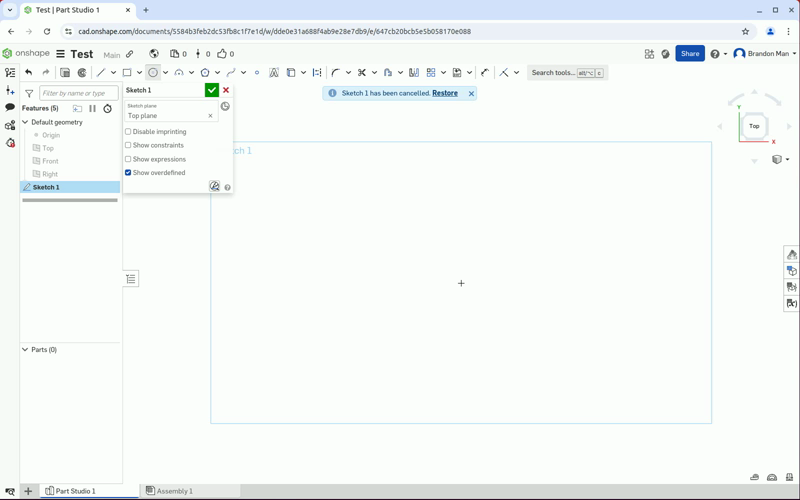
mouse_move(518, 282)
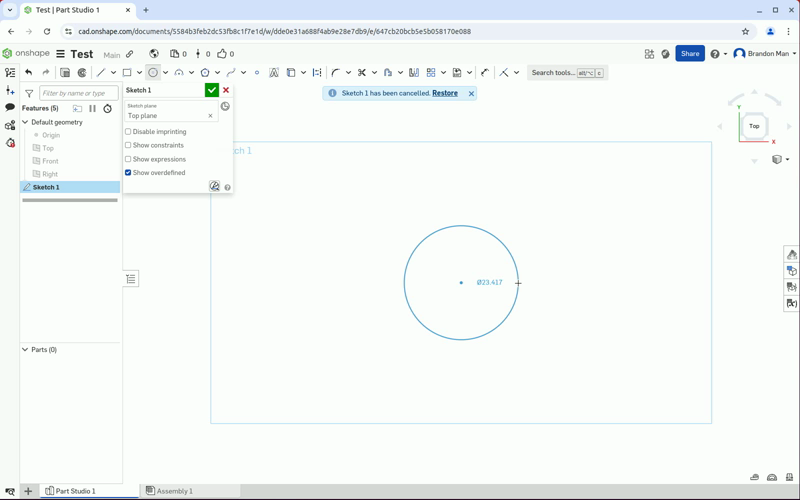
click(518, 282)
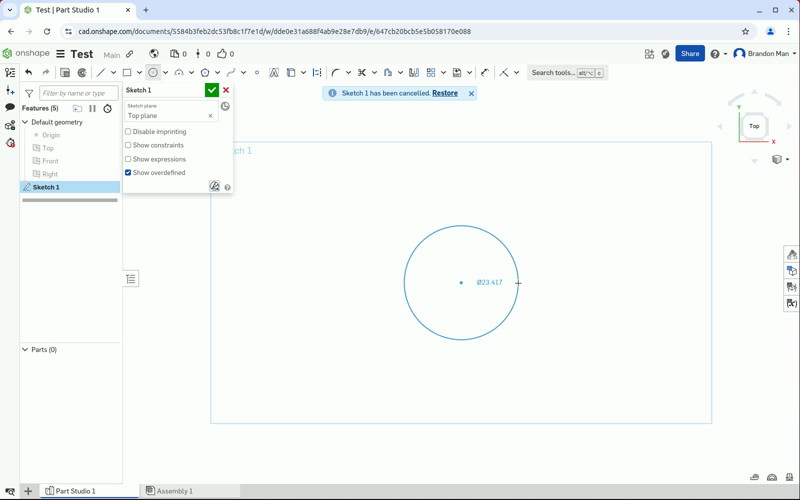
key(esc)
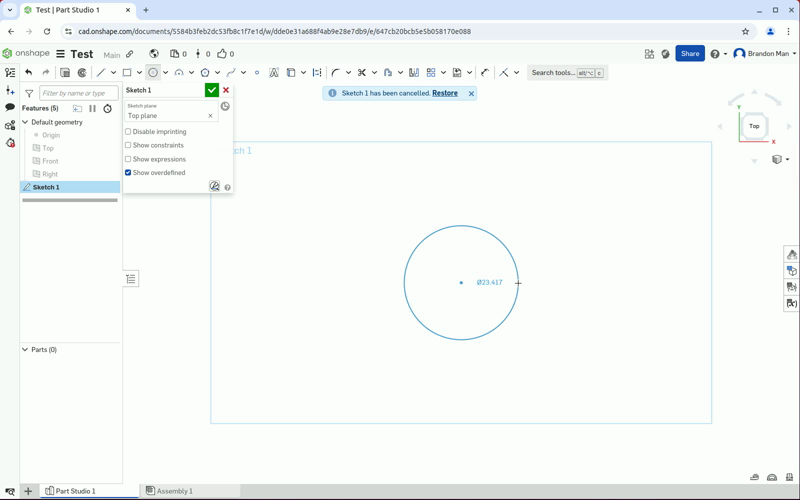
mouse_move(470, 248)
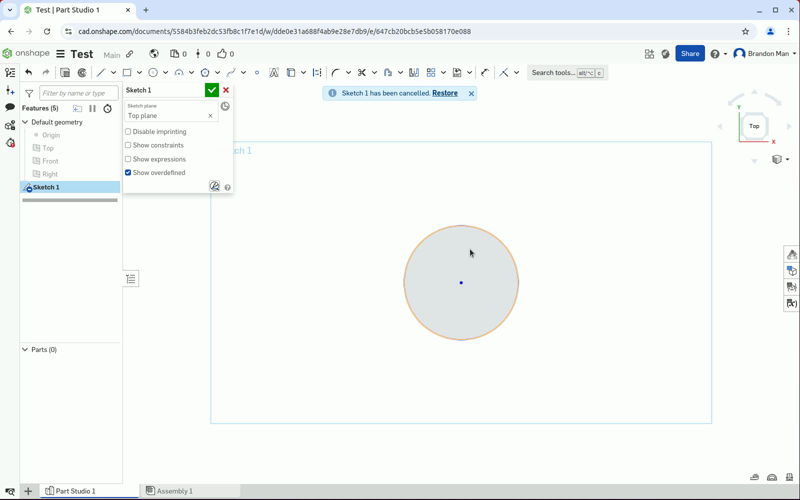
click(470, 248)
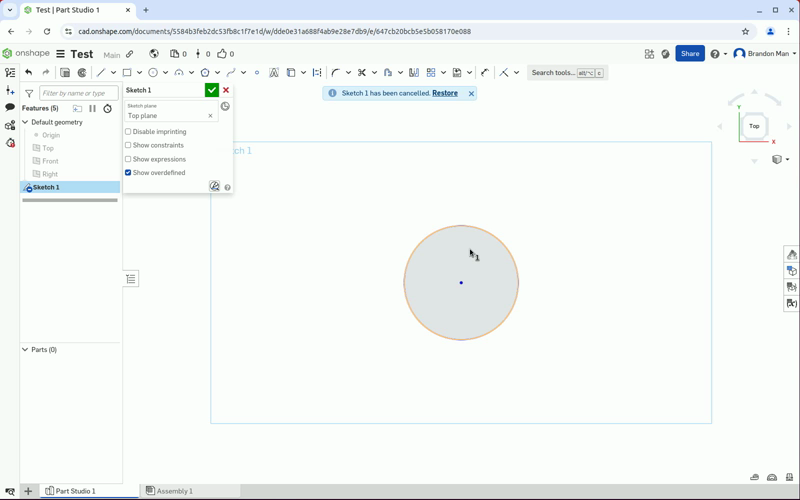
mouse_move(73, 352)
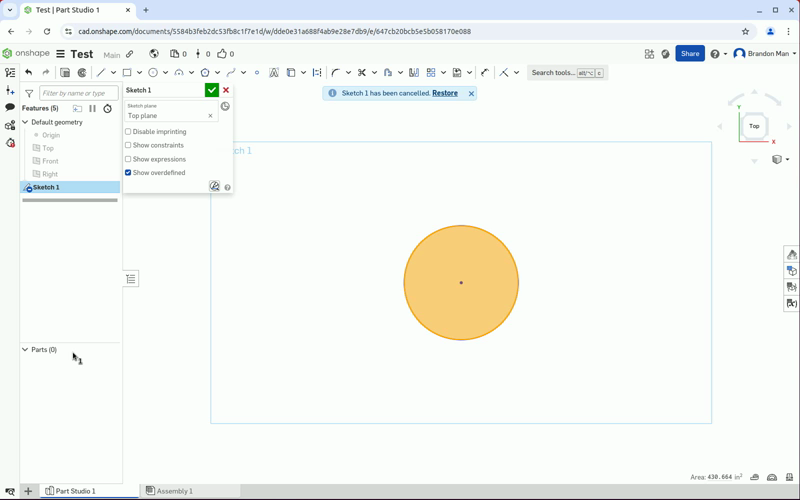
key(shift+y)
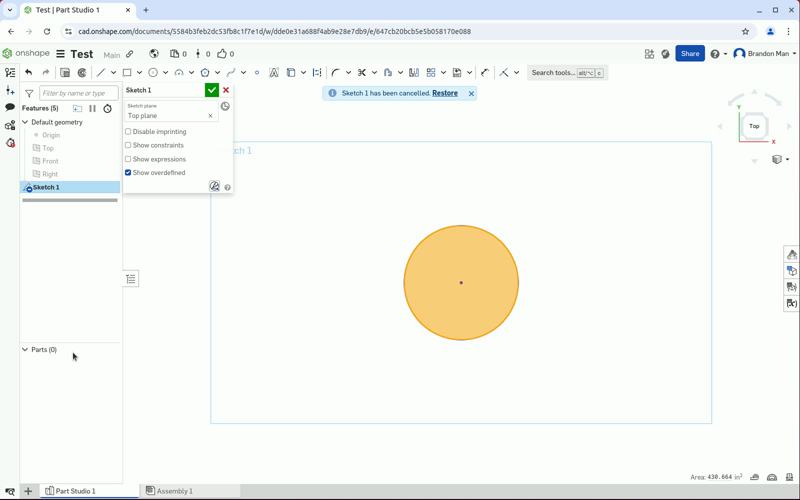
key(shift+e)
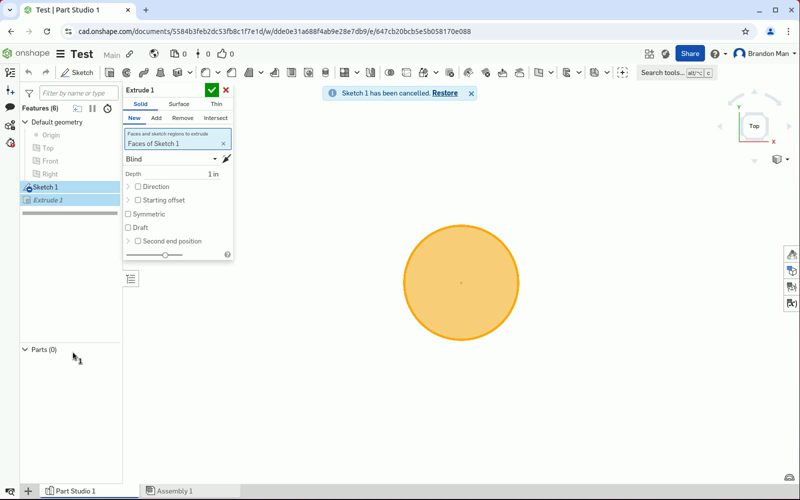
mouse_move(143, 106)
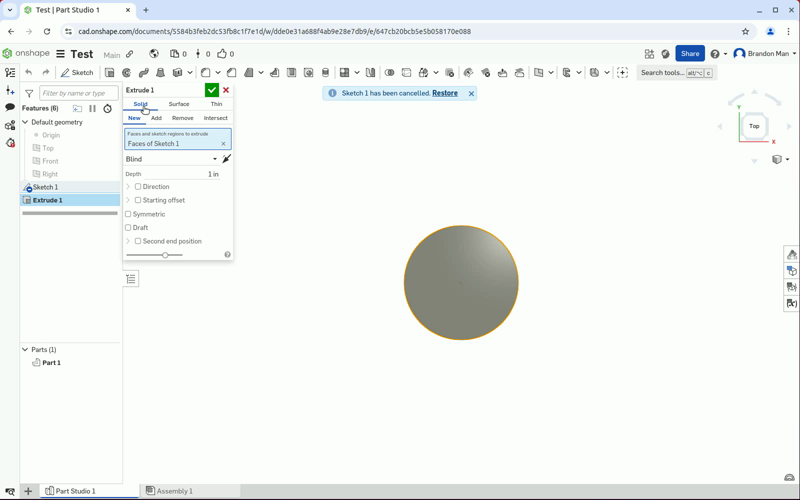
click(143, 106)
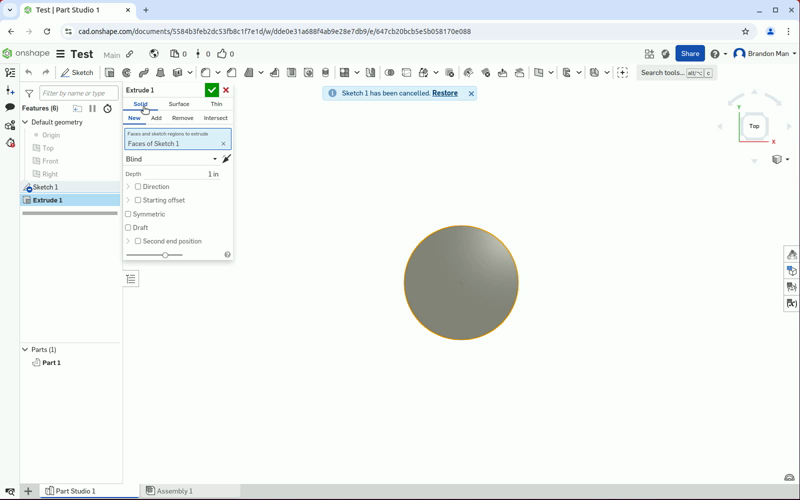
mouse_move(137, 120)
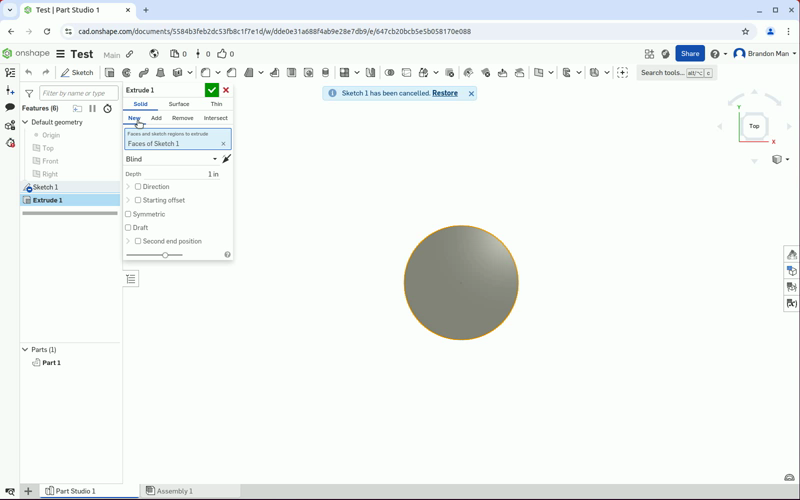
click(137, 120)
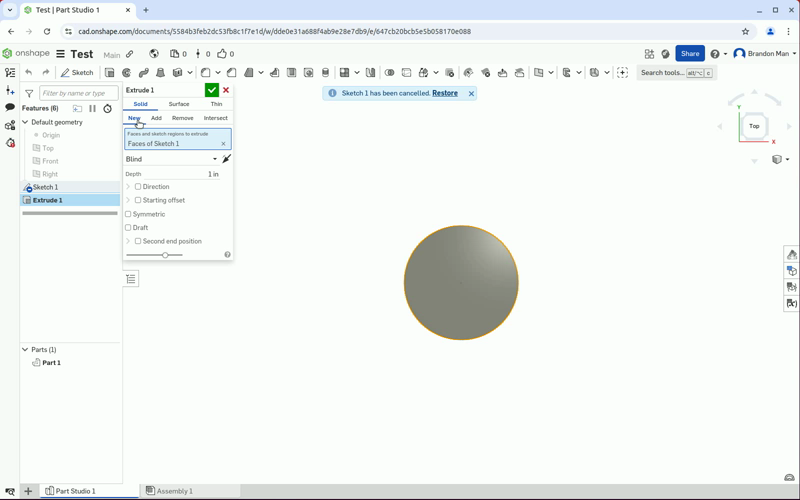
key(tab, 4)
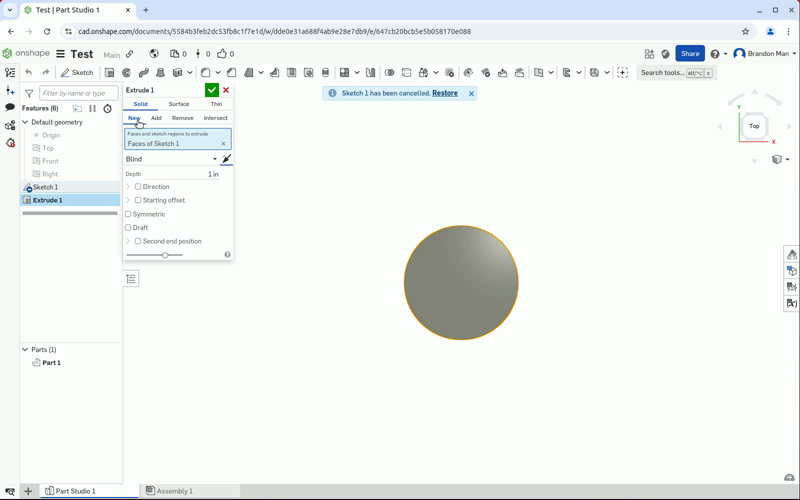
text(23.108)
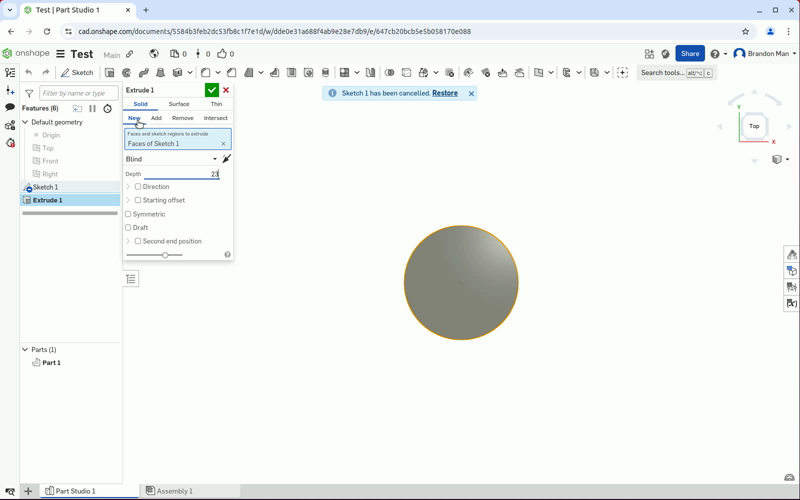
key(enter)
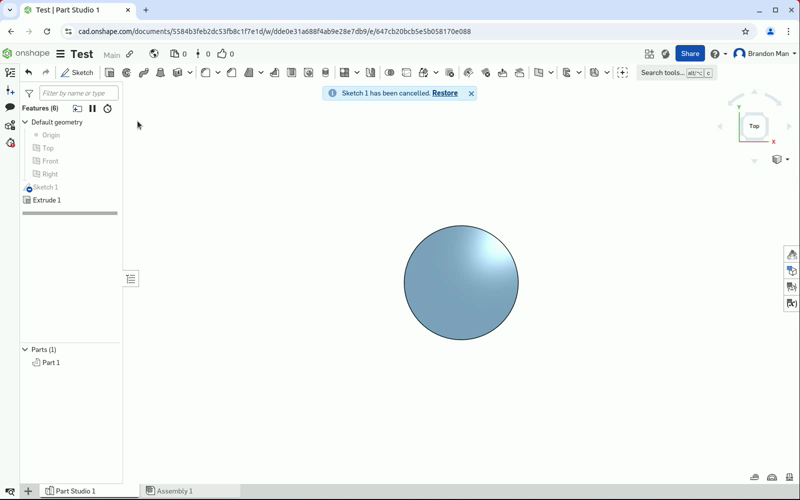
key(shift+h)
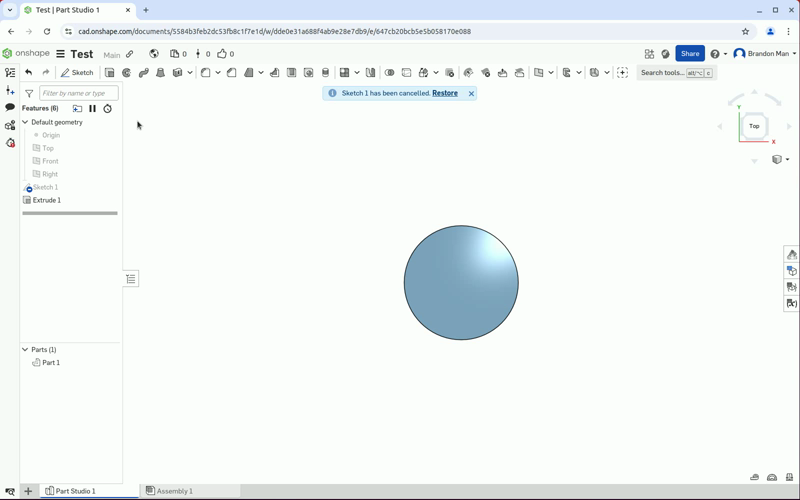
key(shift+h)
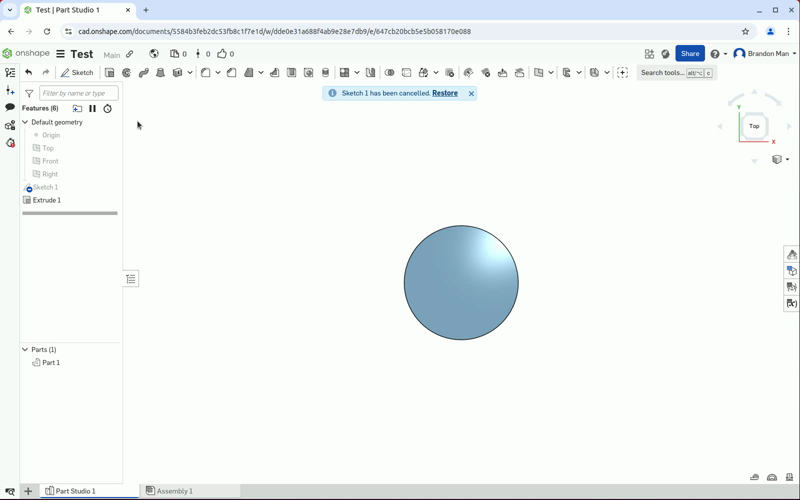
mouse_move(73, 189)
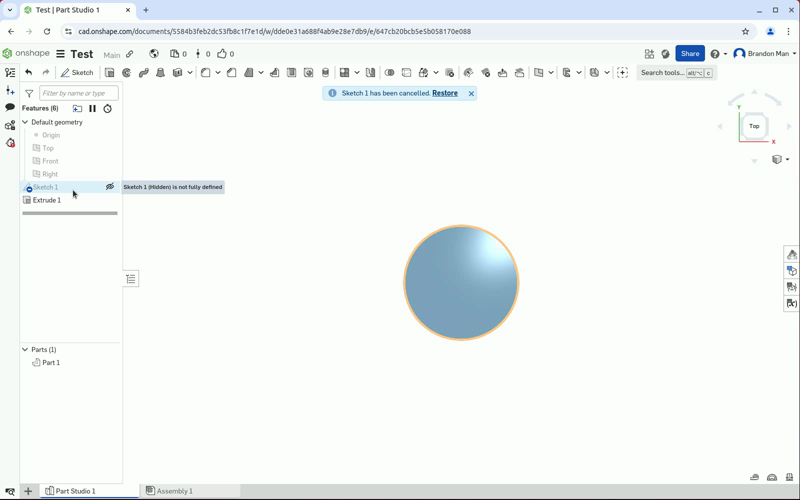
click(73, 189)
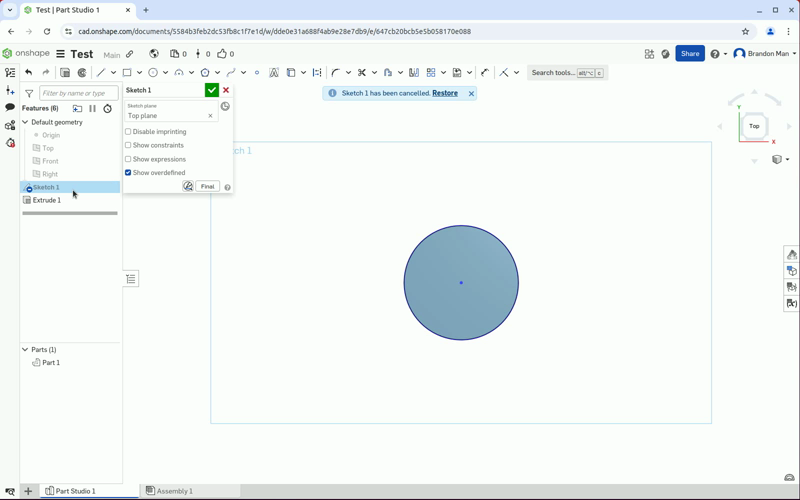
mouse_move(229, 92)
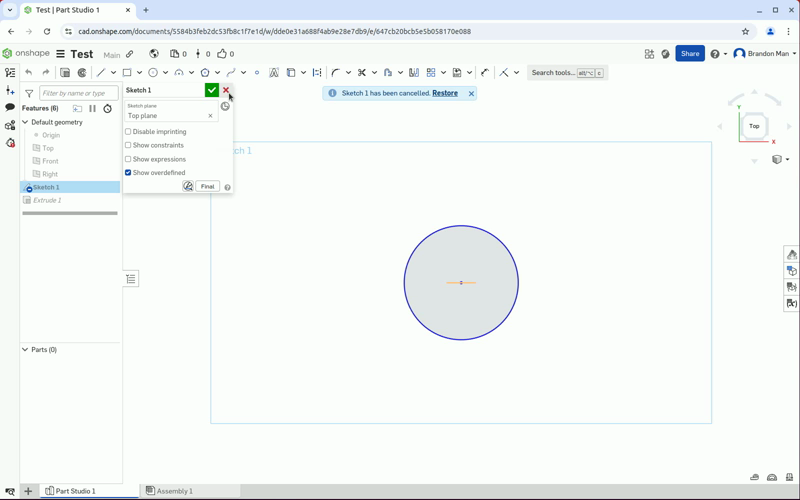
click(229, 92)
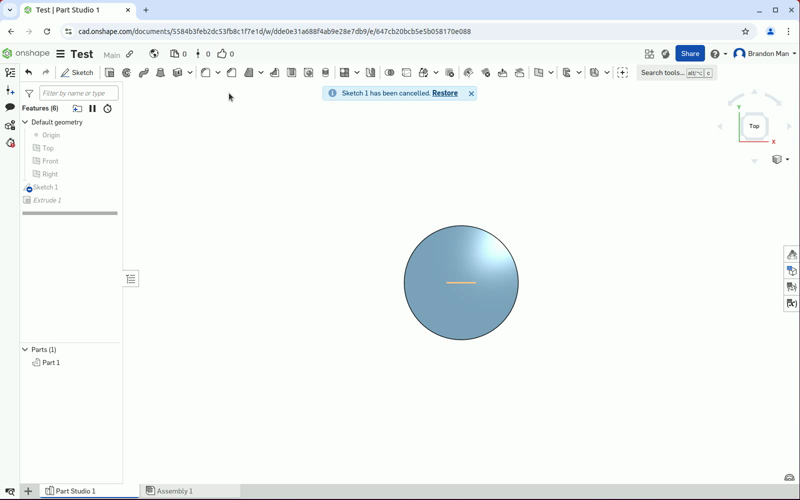
mouse_move(541, 75)
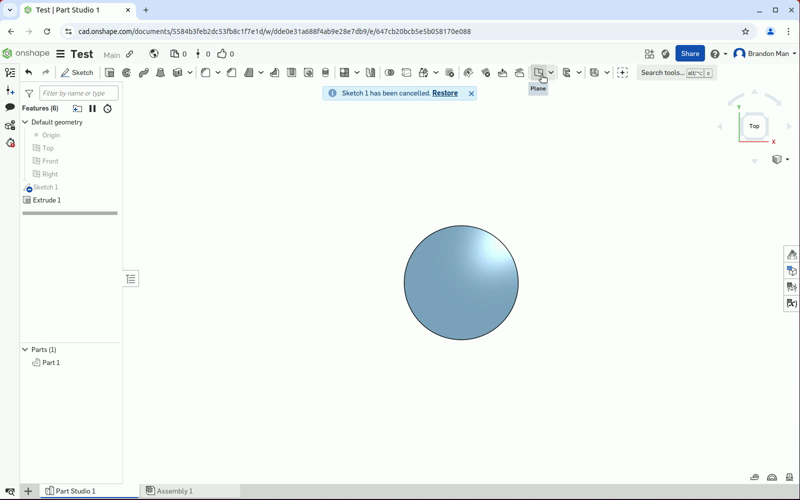
click(541, 75)
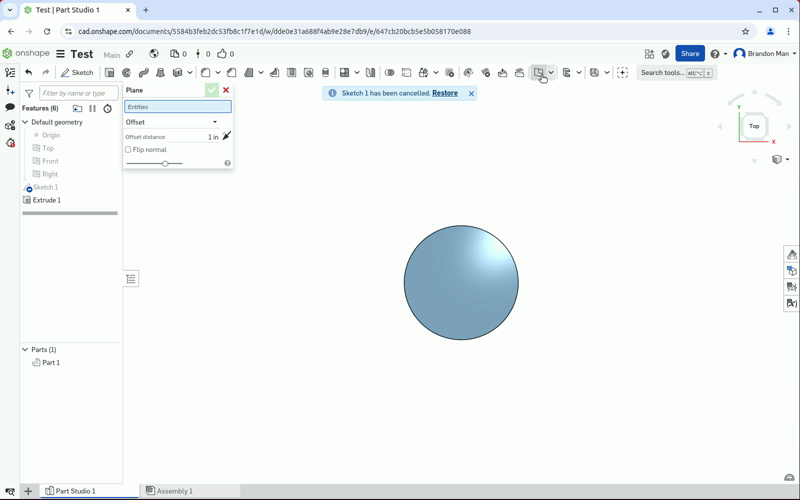
mouse_move(73, 150)
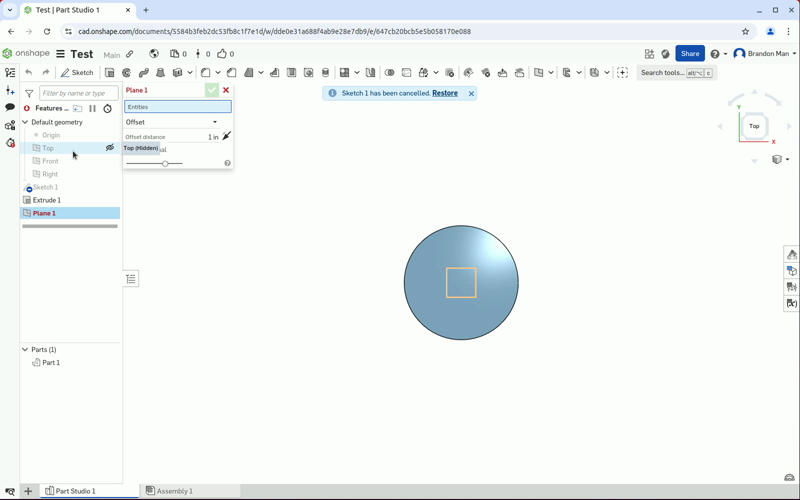
click(73, 150)
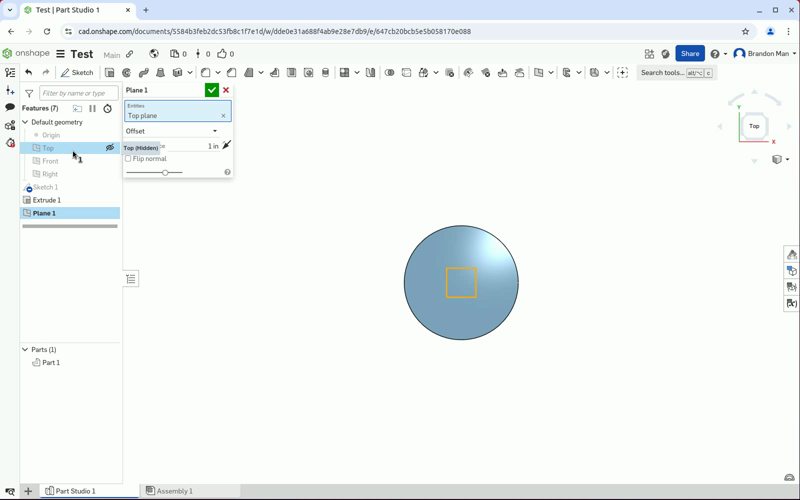
key(tab, 2)
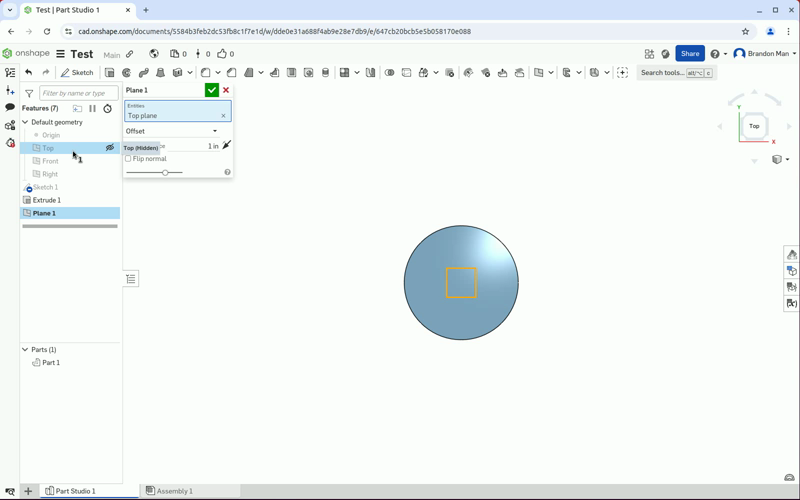
text(23.108)
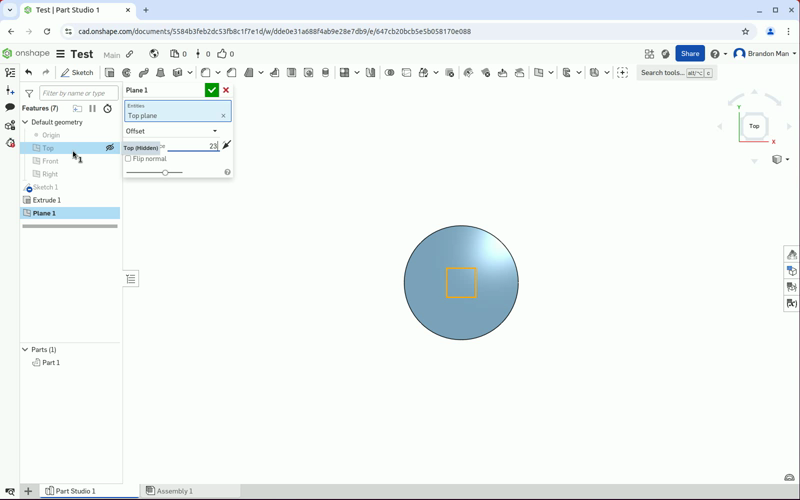
key(enter, 2)
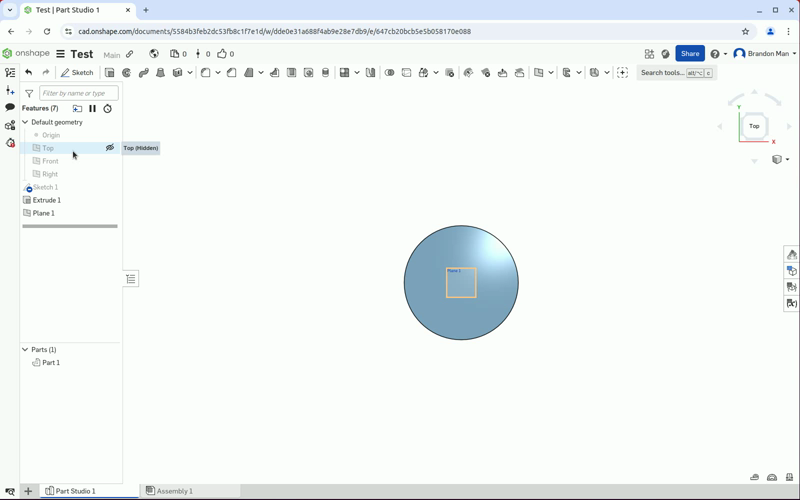
key(shift+s)
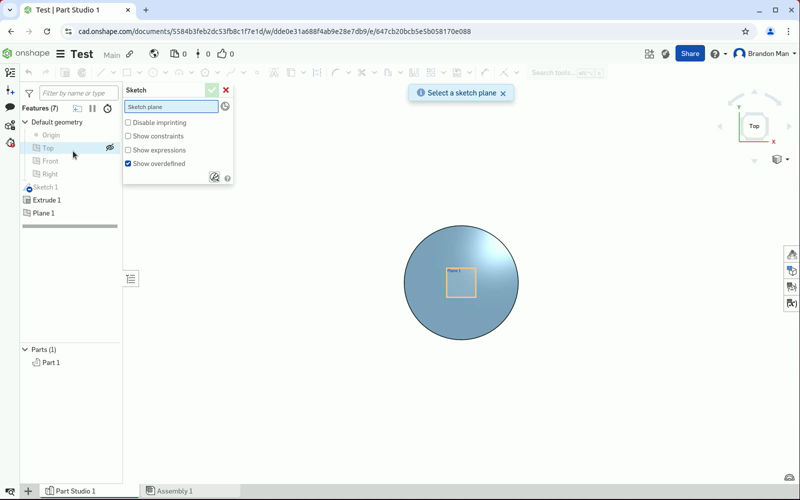
mouse_move(73, 215)
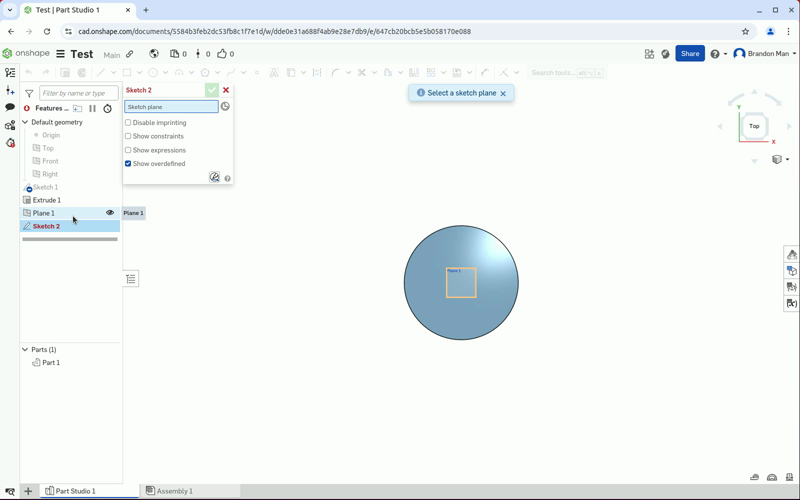
click(73, 215)
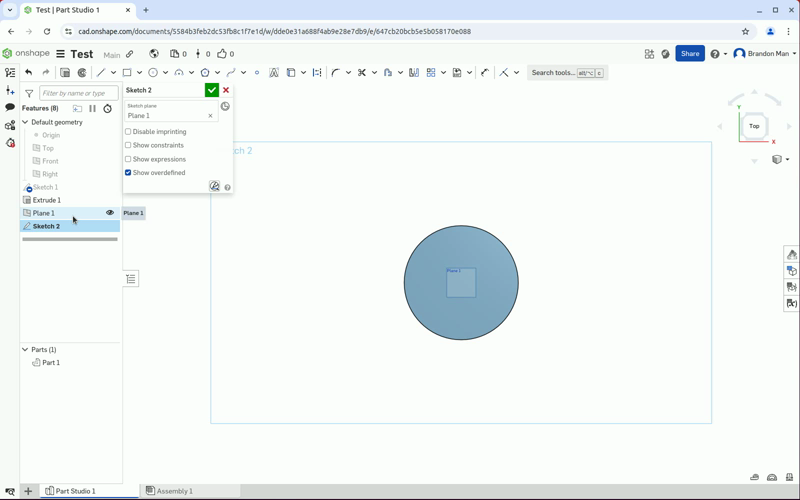
mouse_move(73, 352)
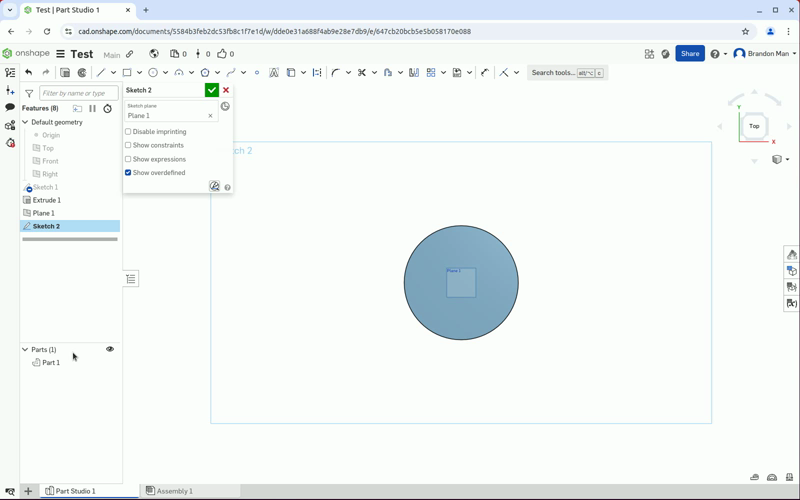
key(y)
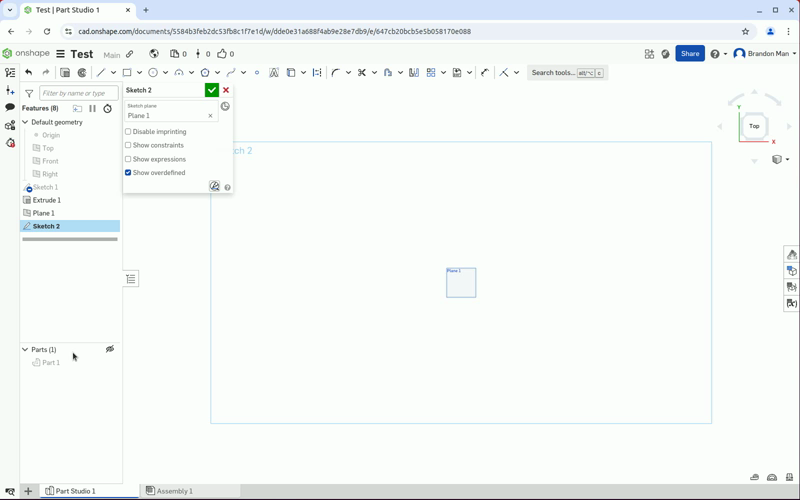
key(c)
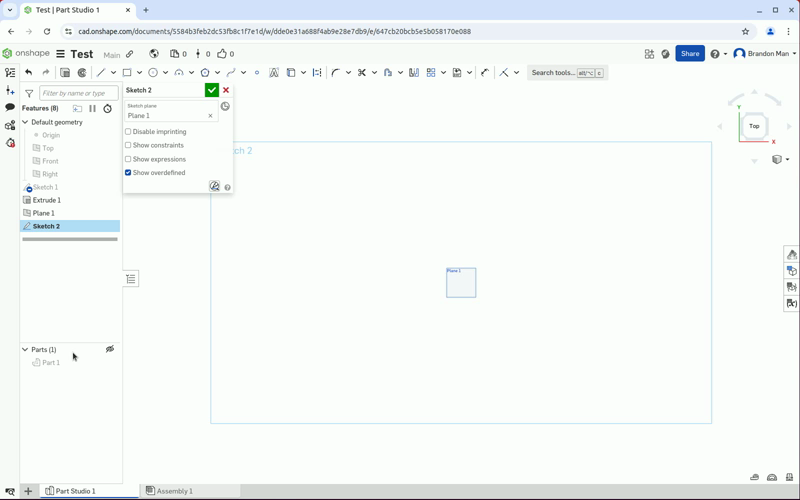
key_down(shift)
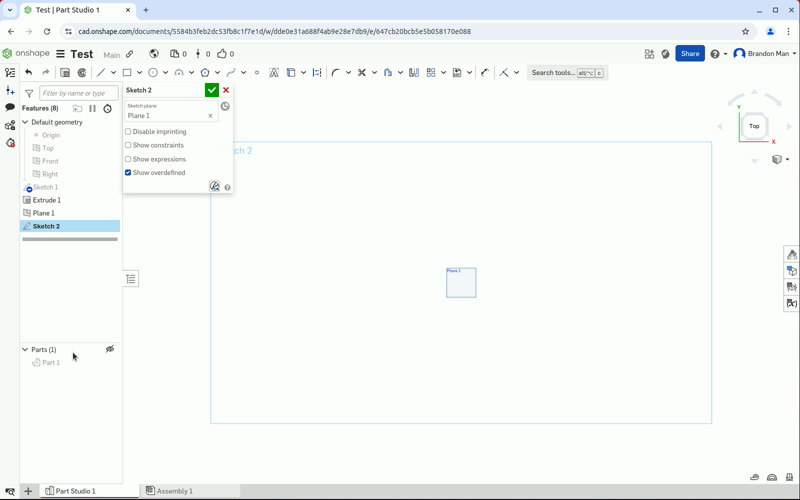
mouse_move(461, 282)
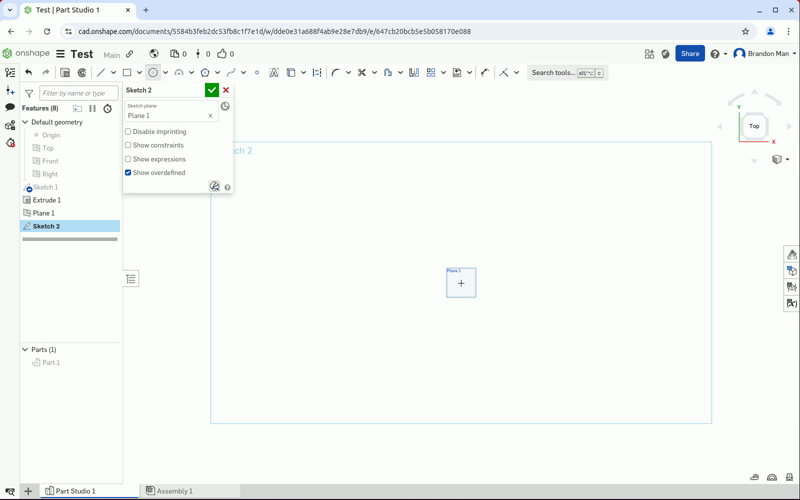
click(461, 282)
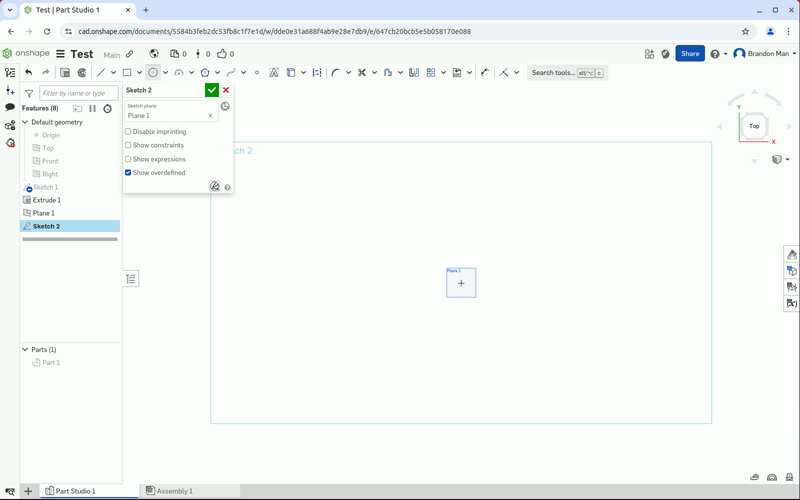
key_up(shift)
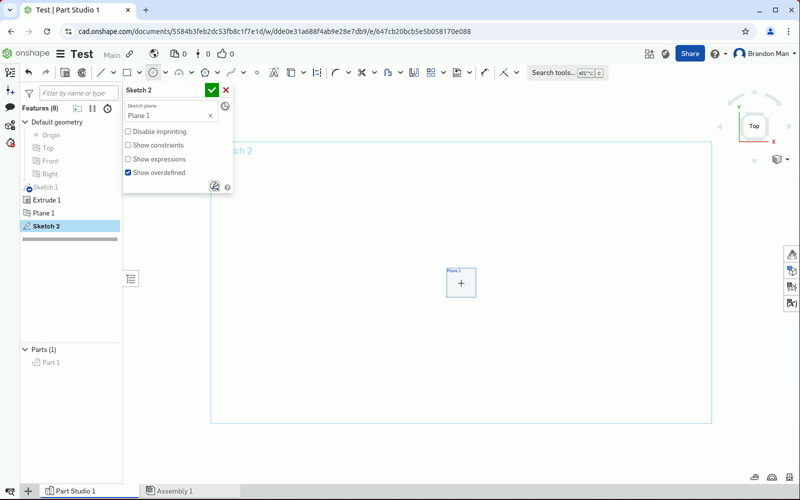
mouse_move(490, 282)
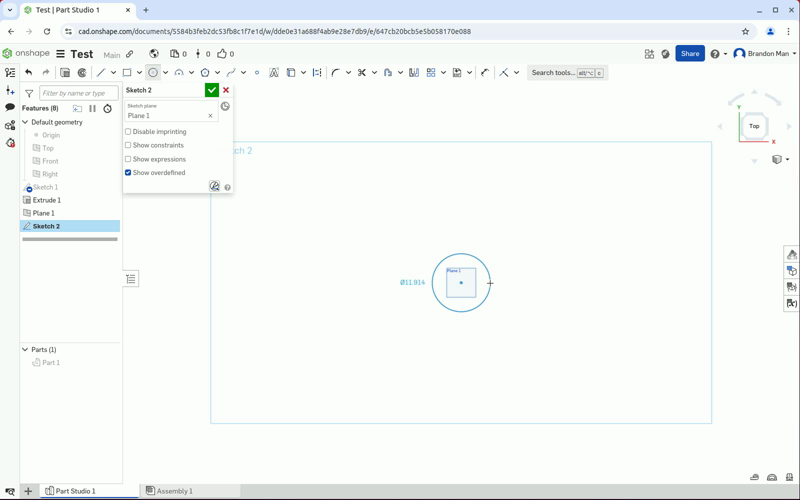
click(490, 282)
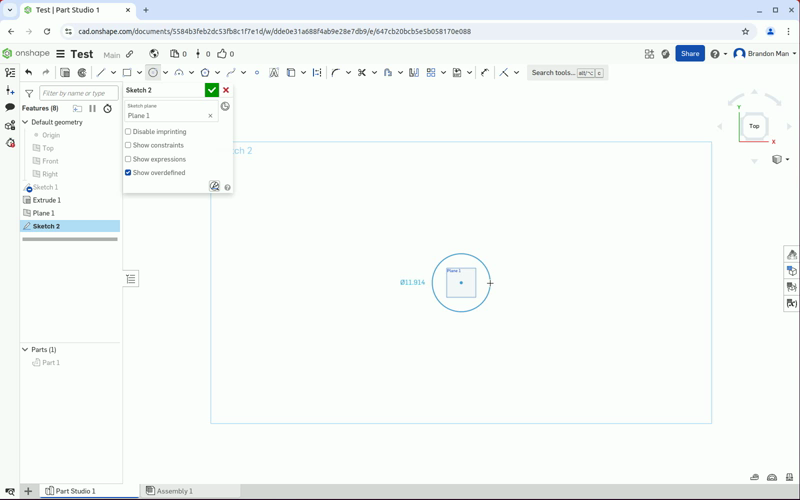
key(esc)
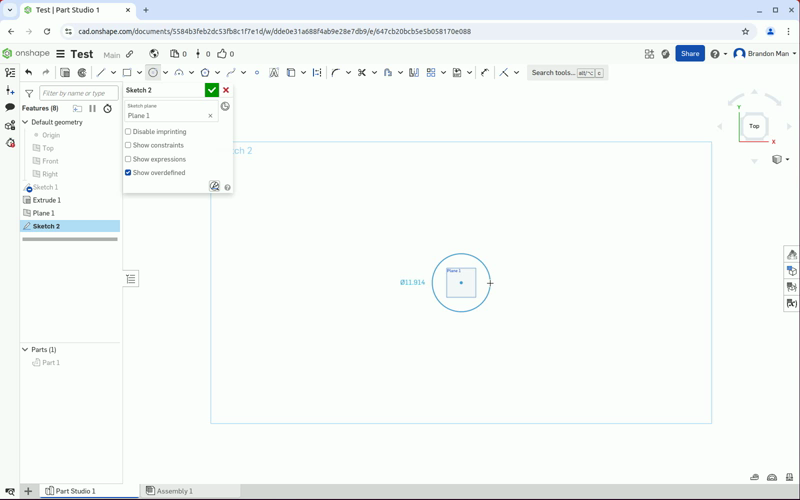
mouse_move(457, 280)
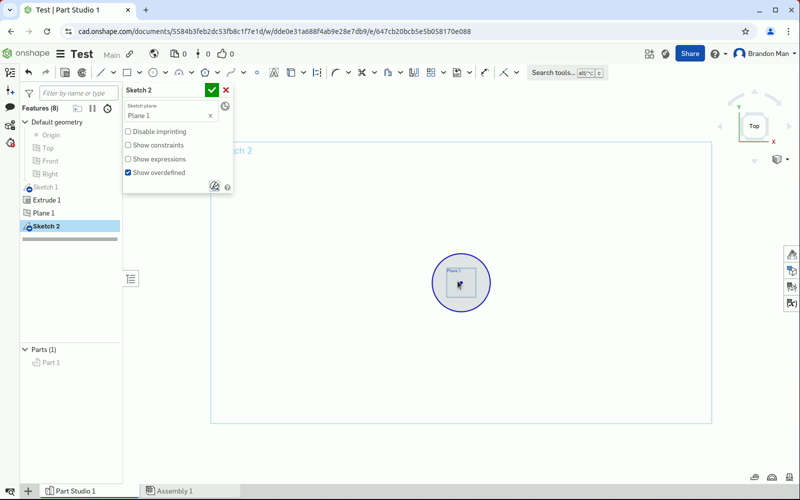
click(457, 280)
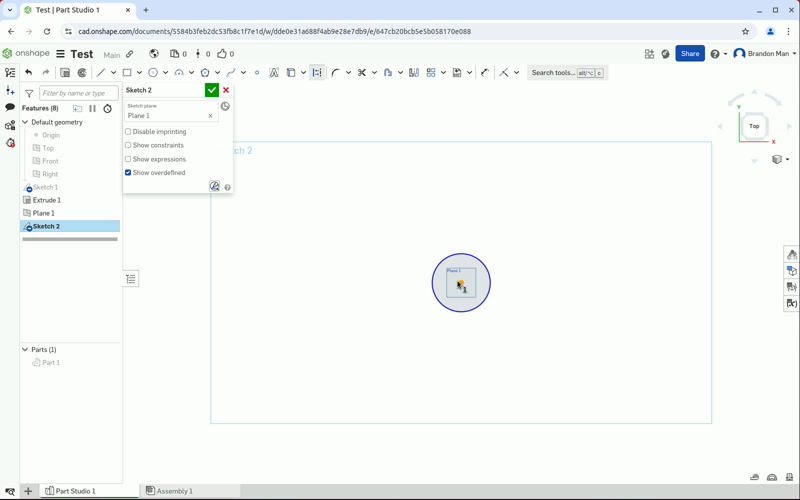
mouse_move(73, 352)
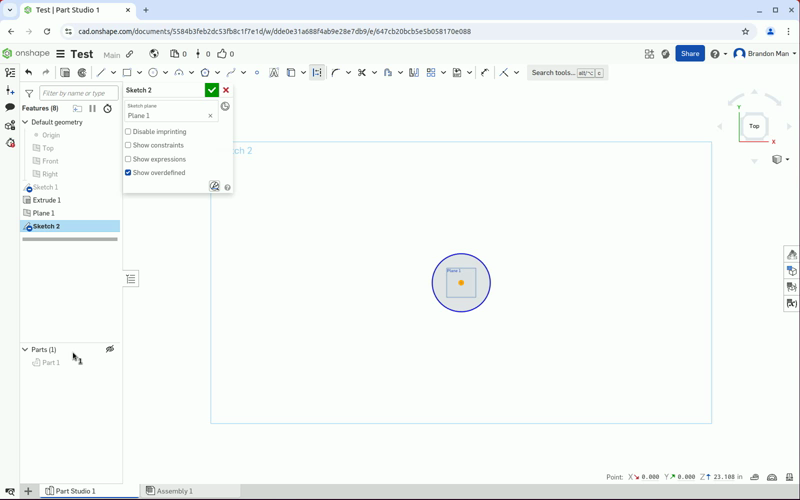
key(shift+y)
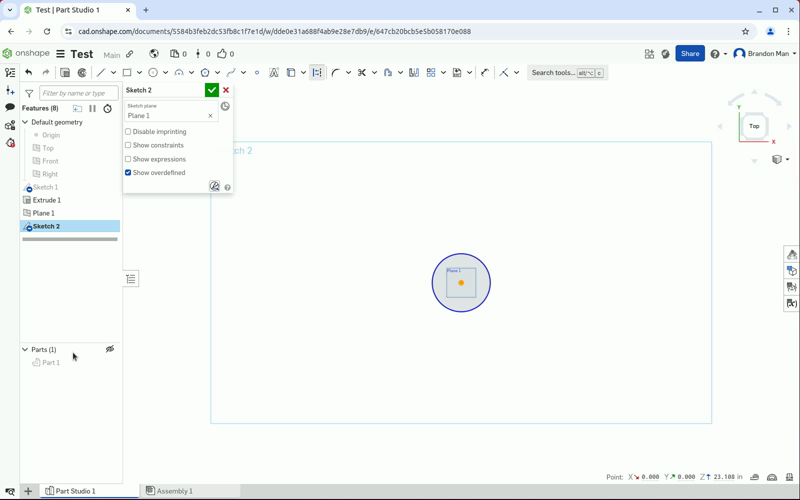
key(shift+e)
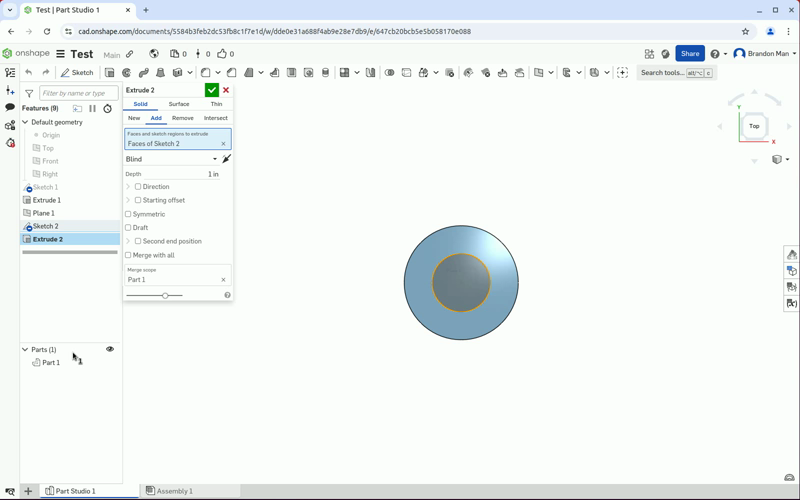
mouse_move(143, 106)
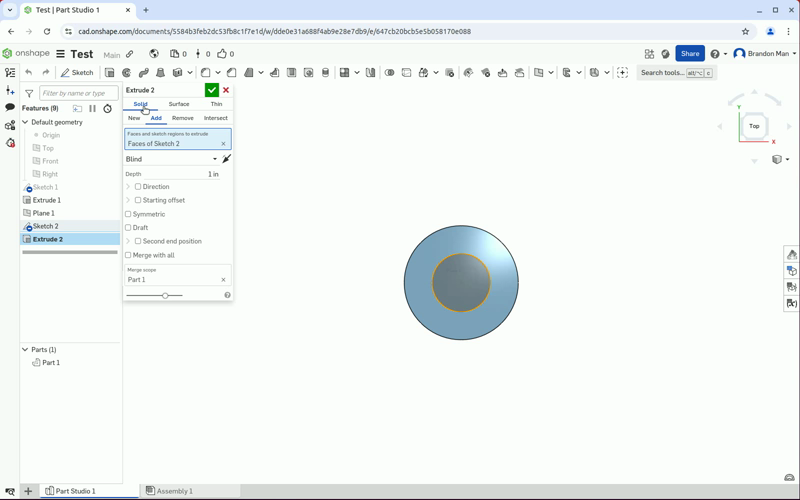
click(143, 106)
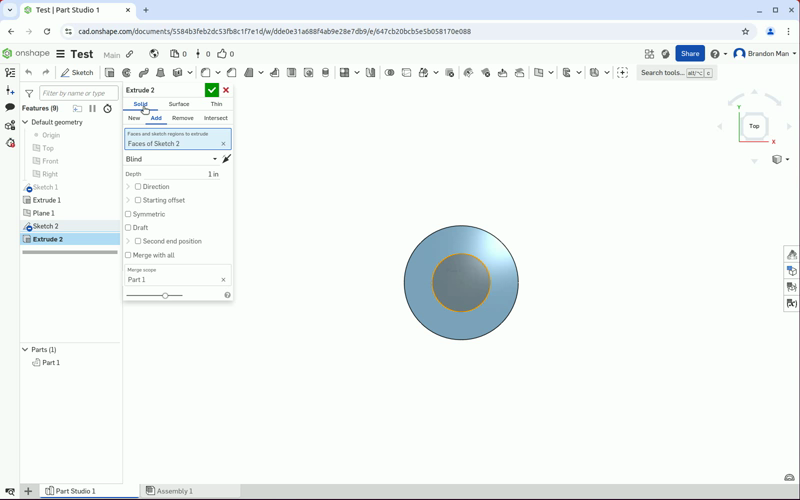
mouse_move(186, 120)
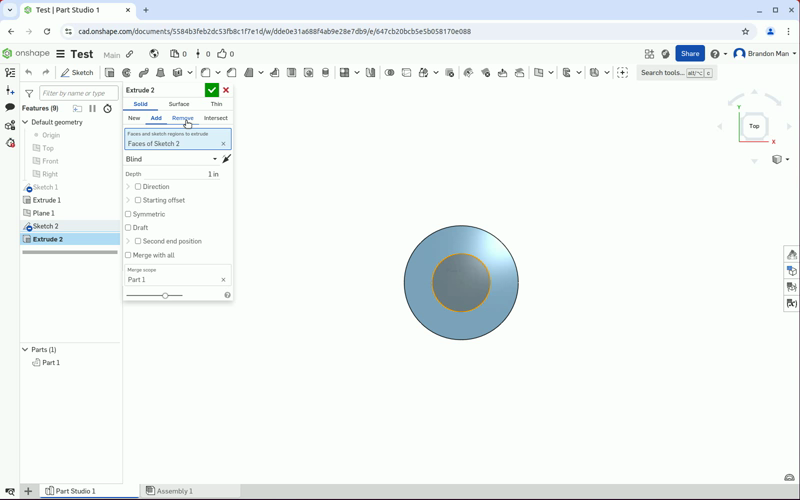
click(186, 120)
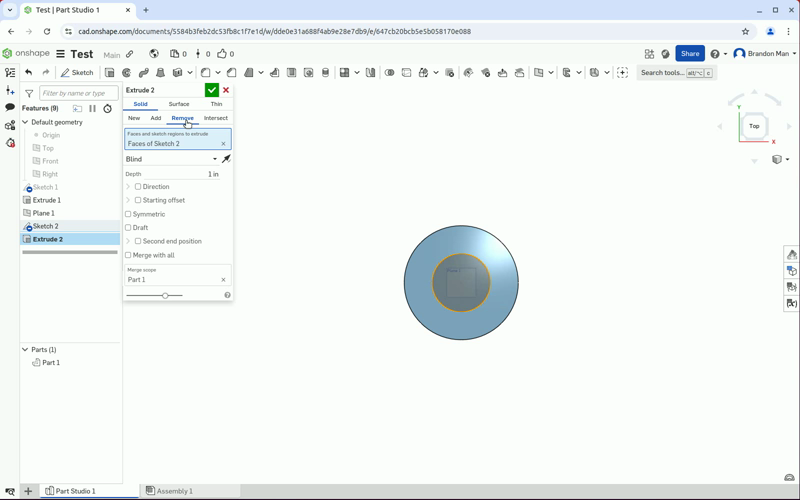
key(tab, 4)
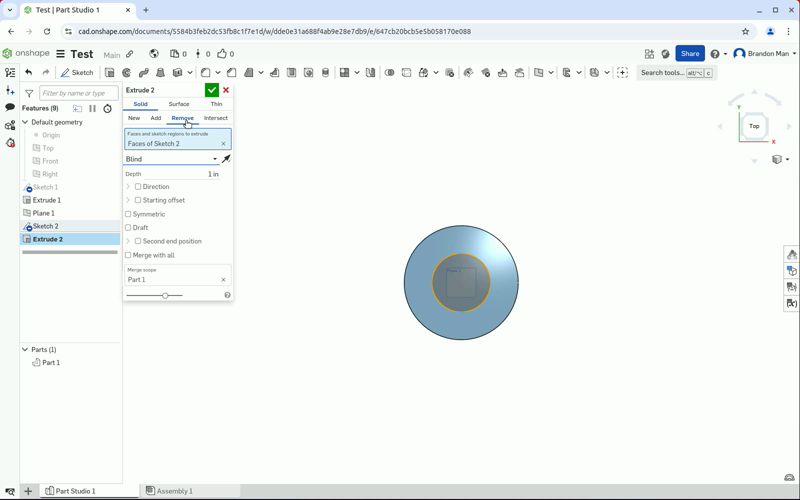
text(25.275)
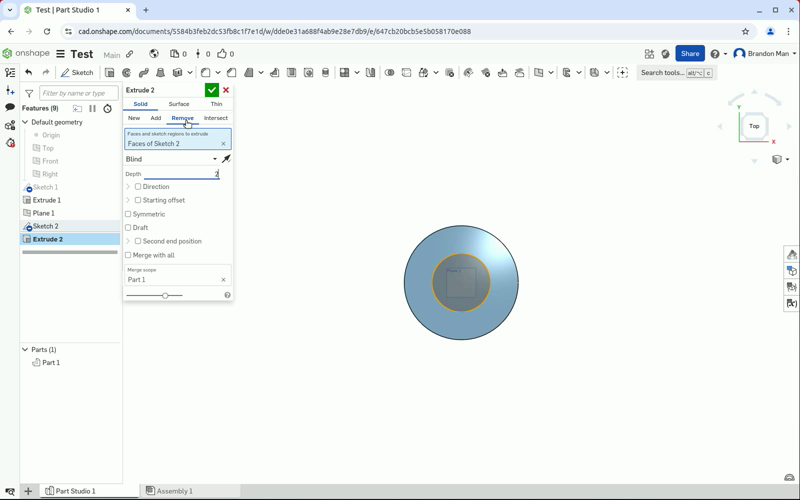
key(tab, 6)
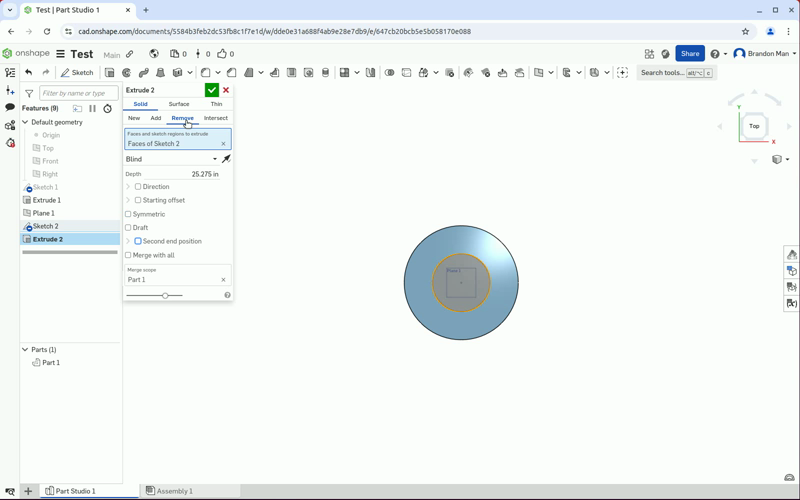
key(space)
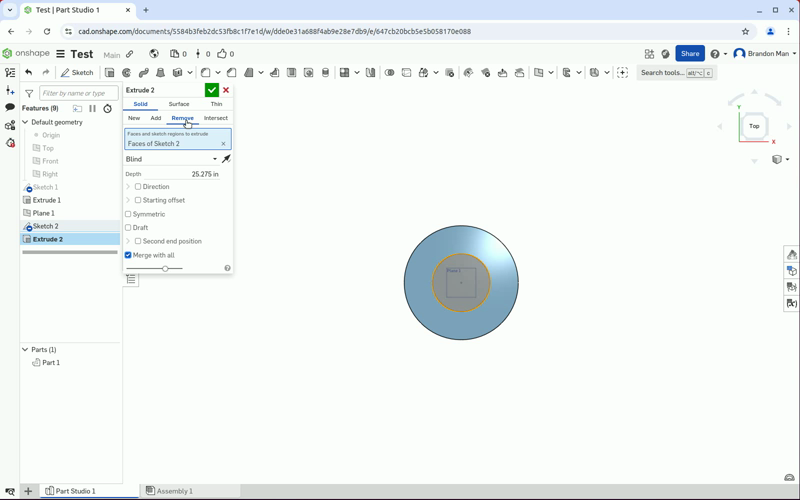
key(enter)
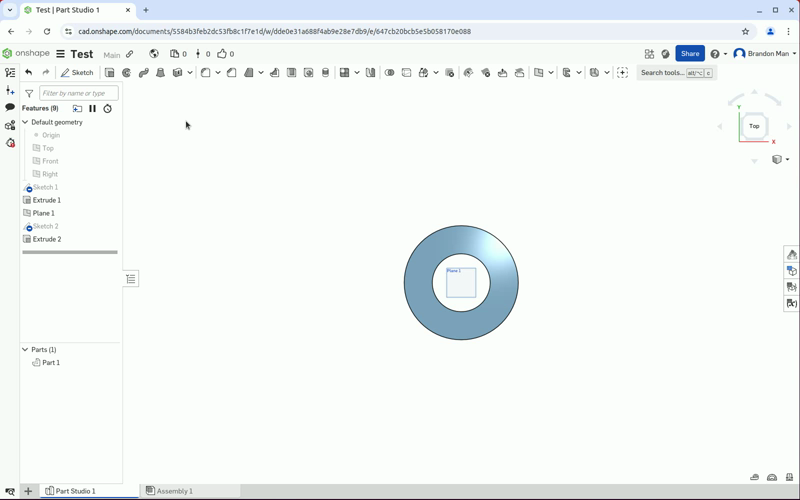
key(shift+h)
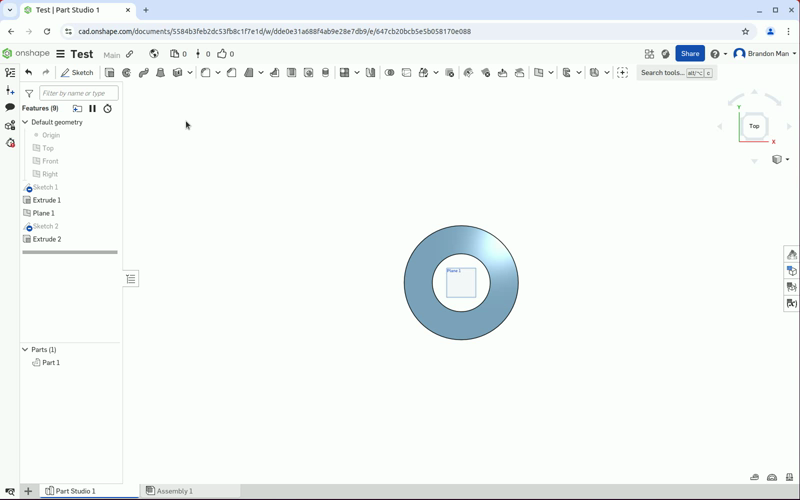
key(shift+h)
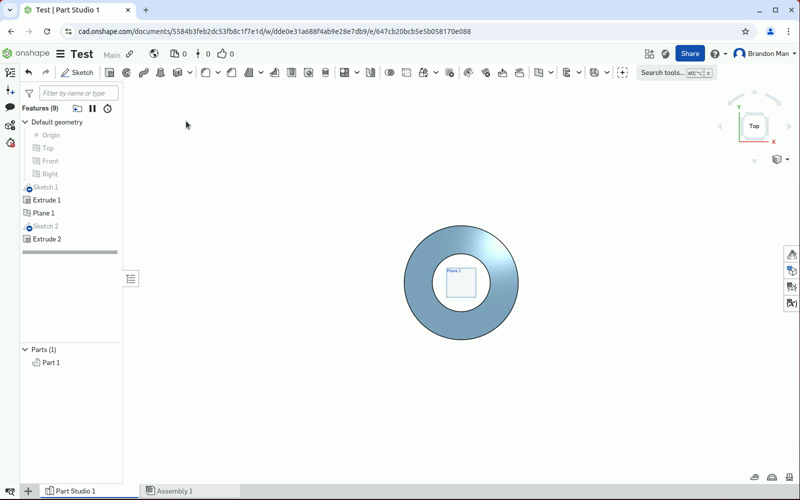
key(shift+7)
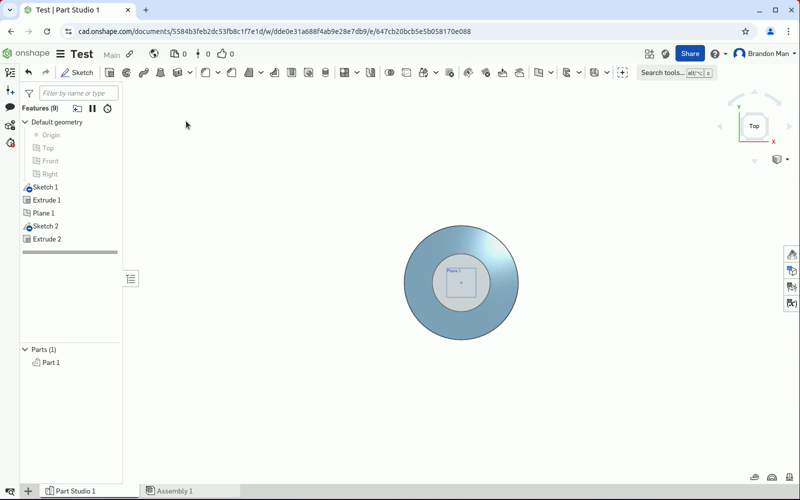
key(up, 3)
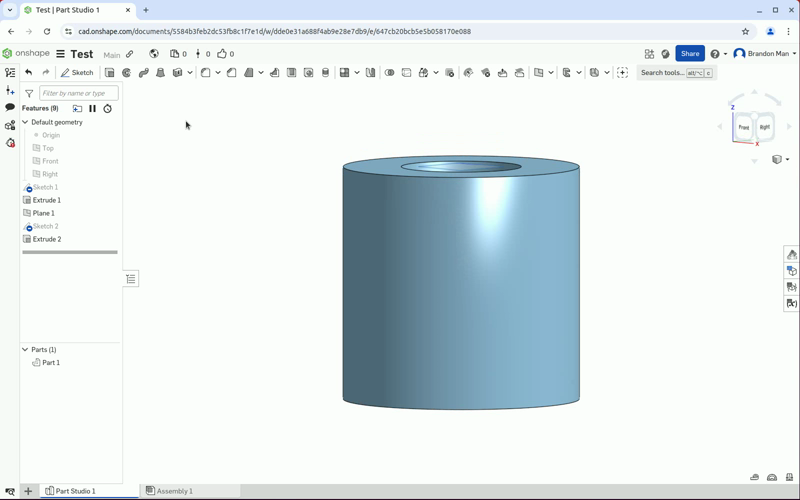
key(left, 3)
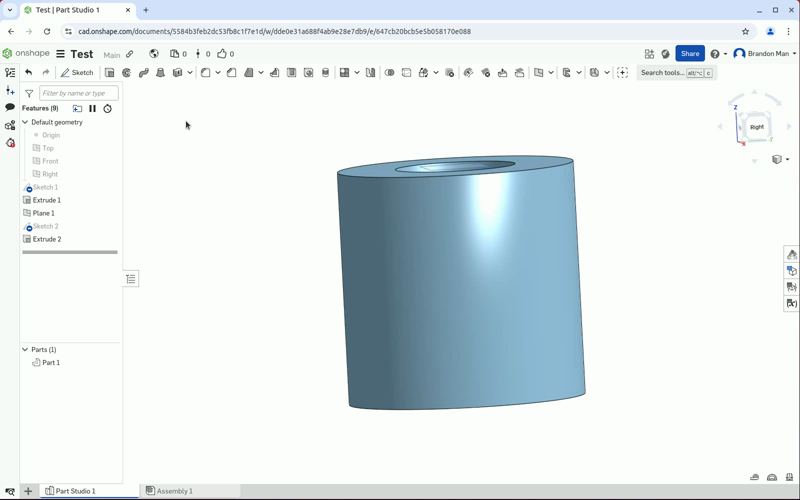
key(right, 3)
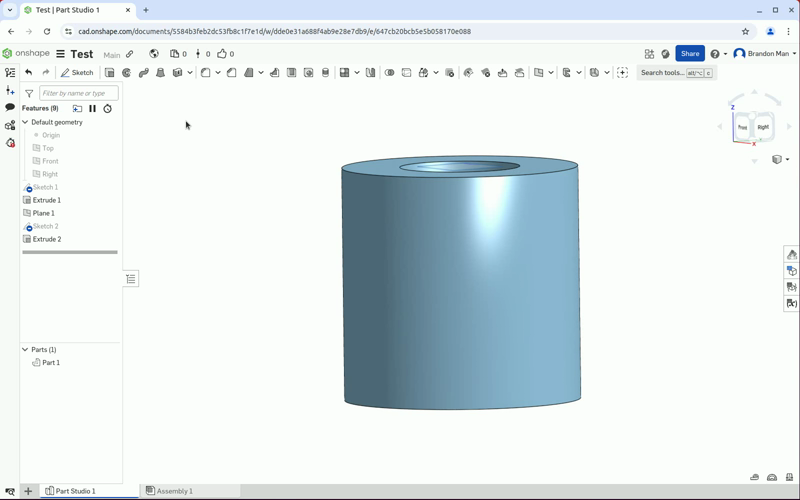
key(down, 3)
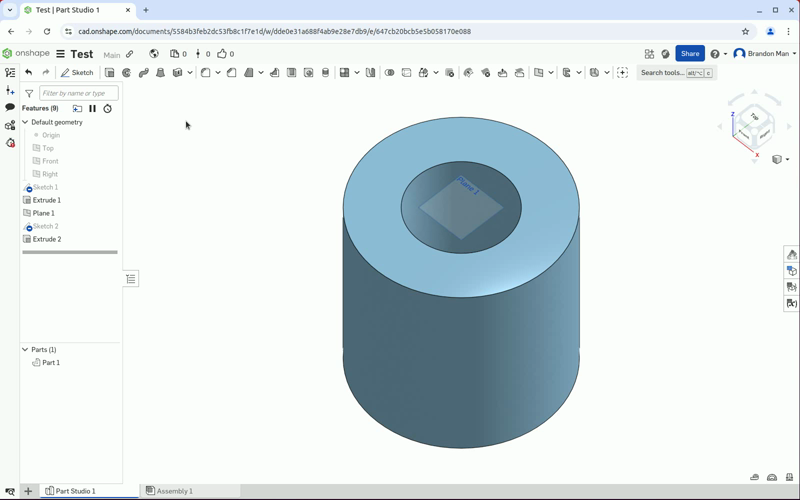
mouse_move(73, 189)
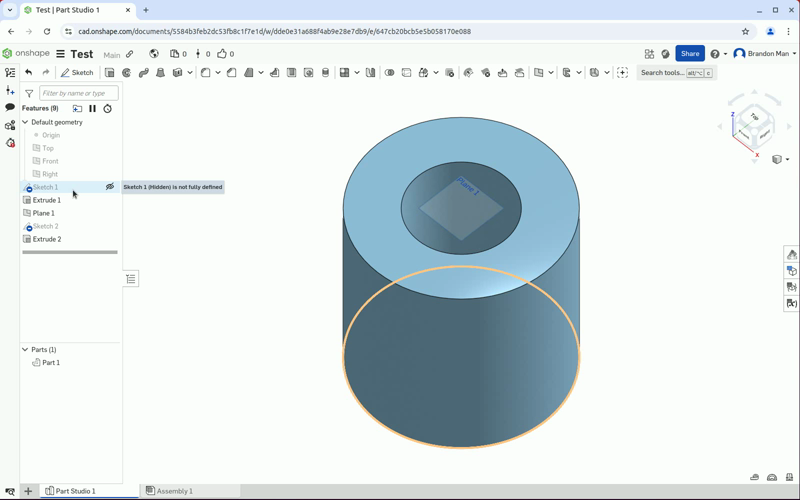
click(73, 189)